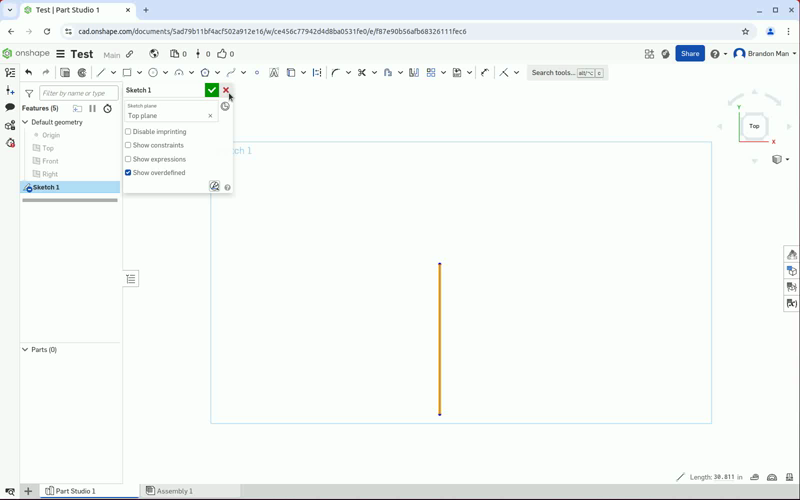
key(shift+h)
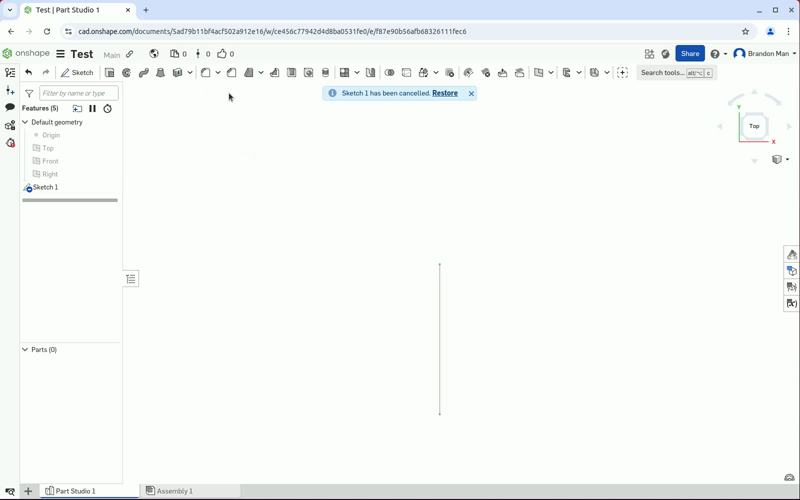
key(shift+s)
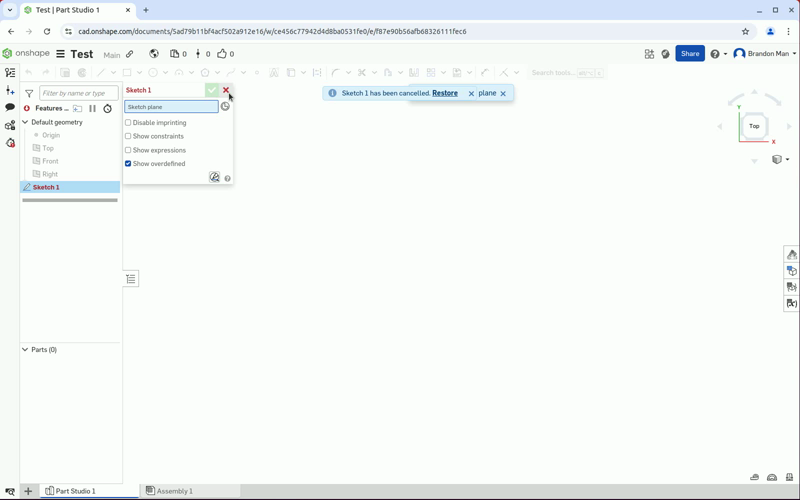
mouse_move(73, 150)
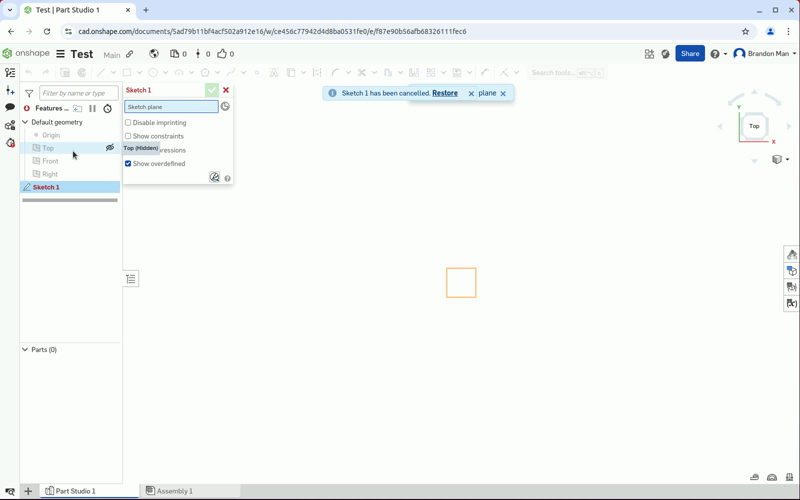
click(73, 150)
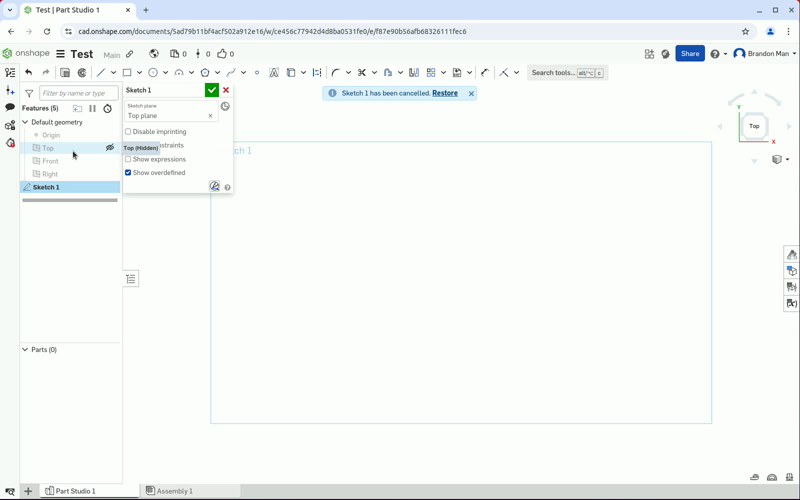
mouse_move(73, 352)
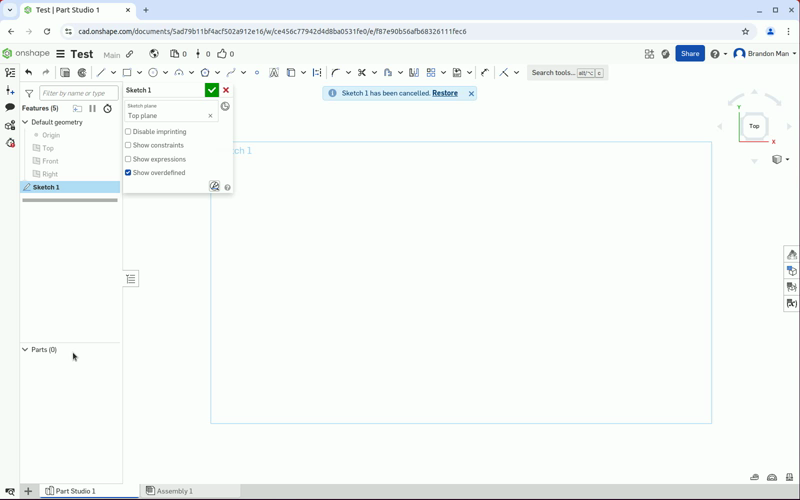
key(y)
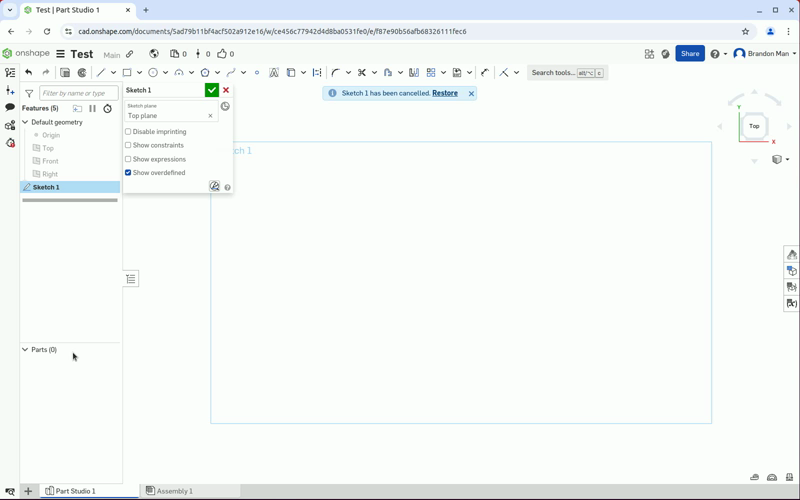
key(c)
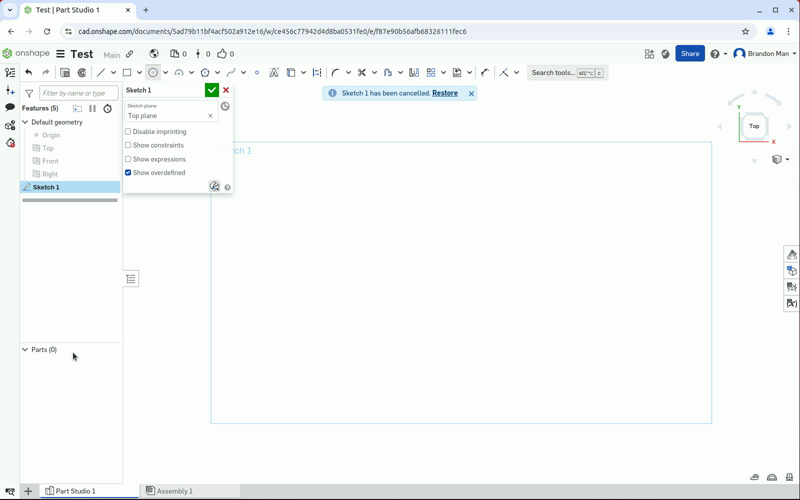
key_down(shift)
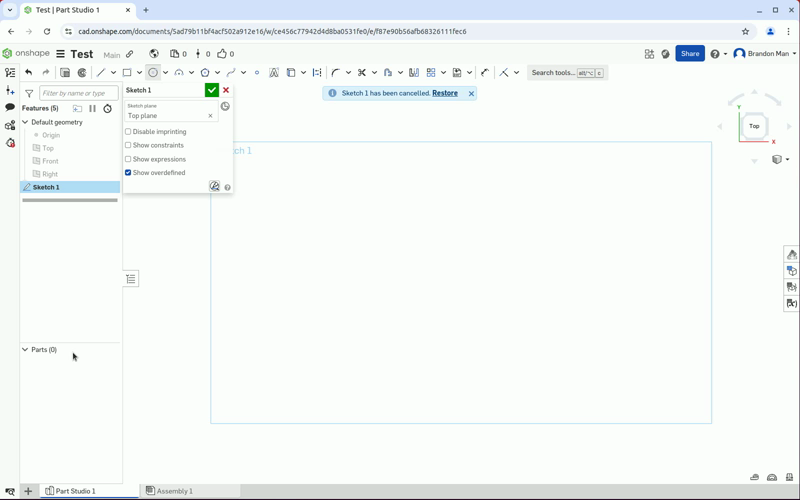
mouse_move(461, 282)
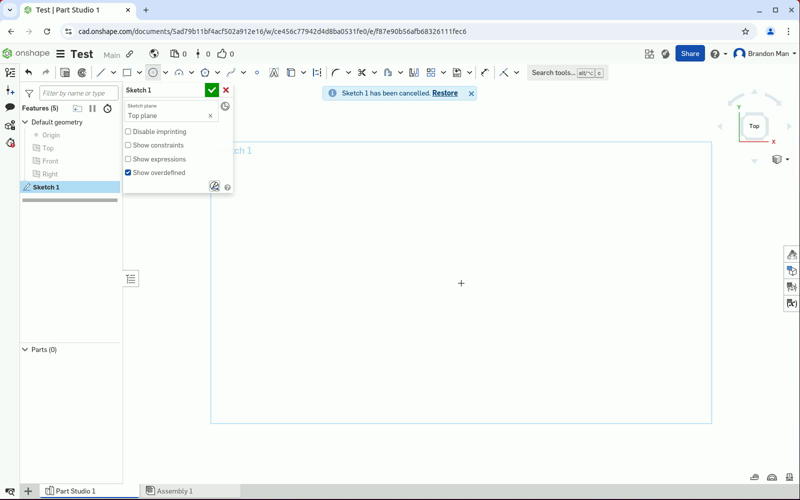
click(461, 282)
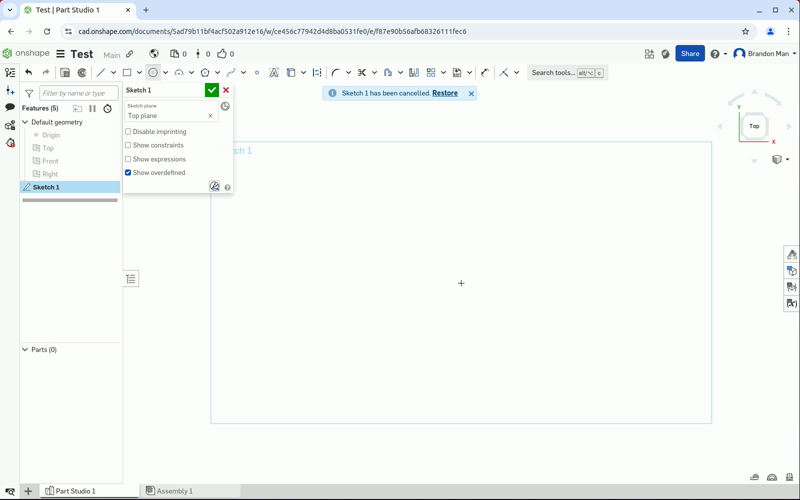
key_up(shift)
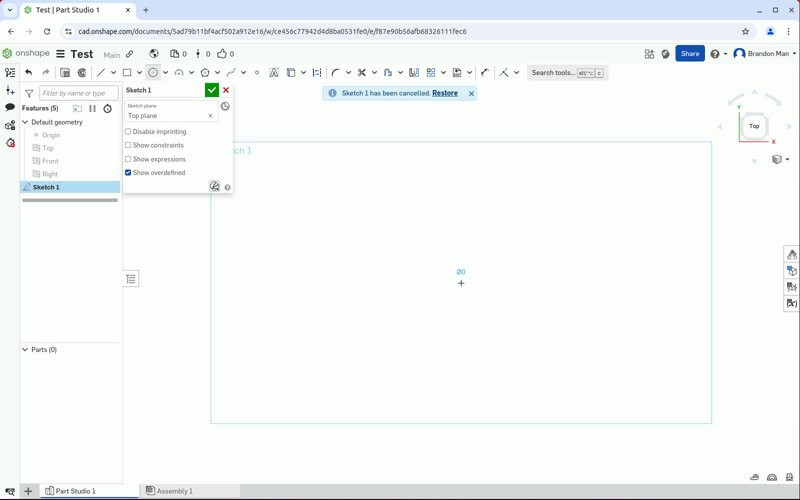
mouse_move(574, 282)
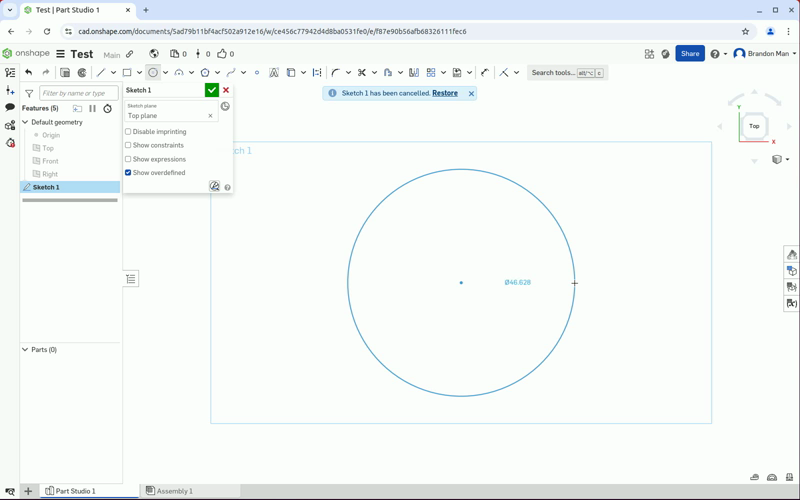
click(574, 282)
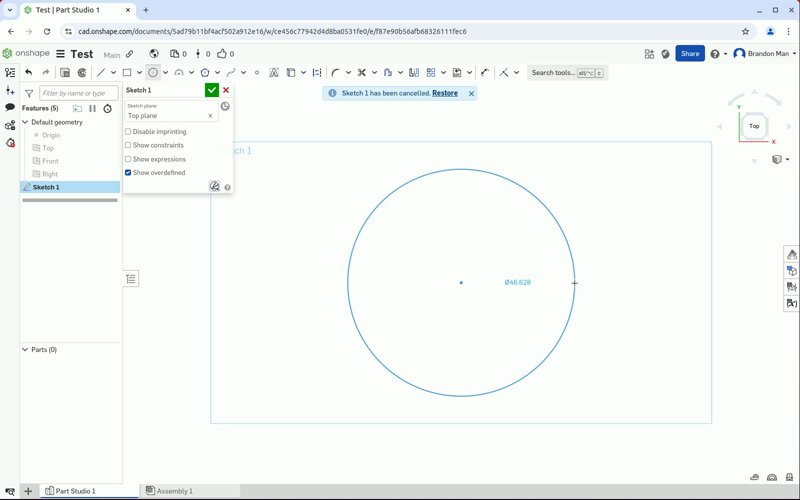
key(esc)
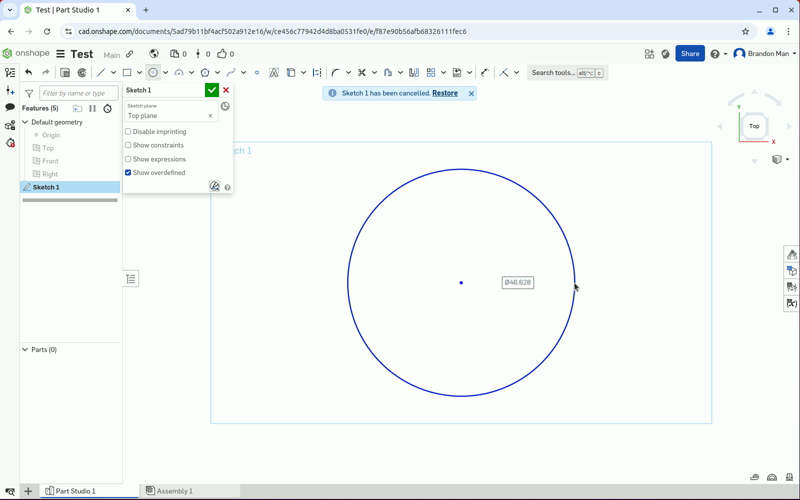
mouse_move(390, 291)
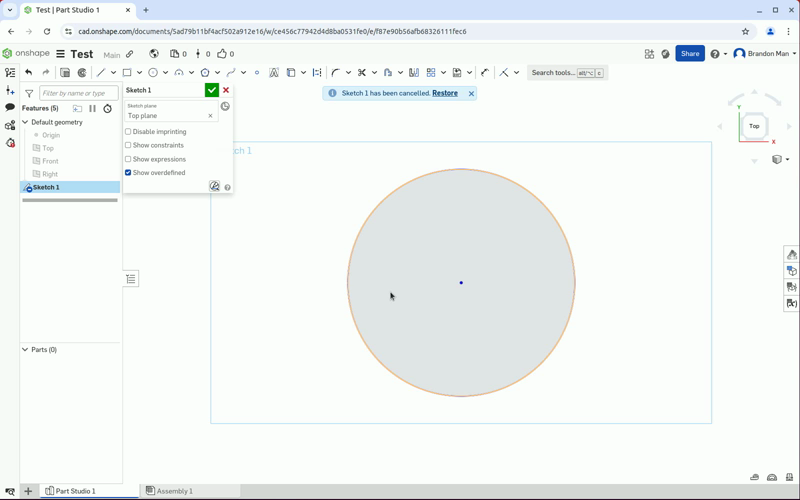
click(390, 291)
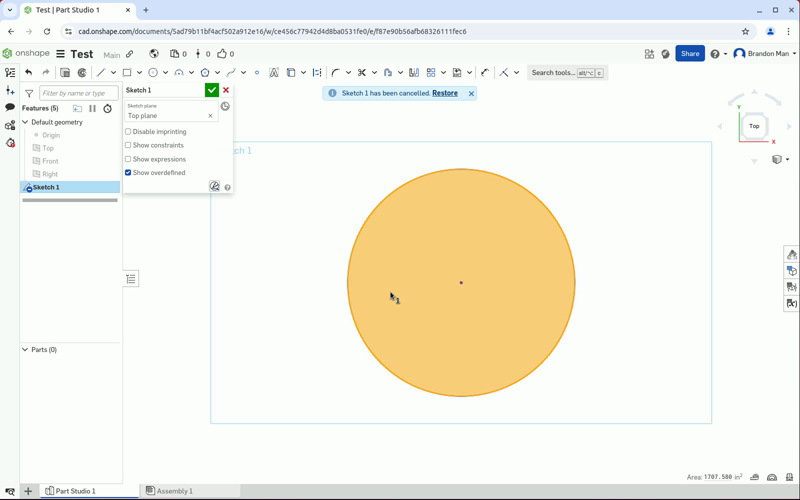
mouse_move(73, 352)
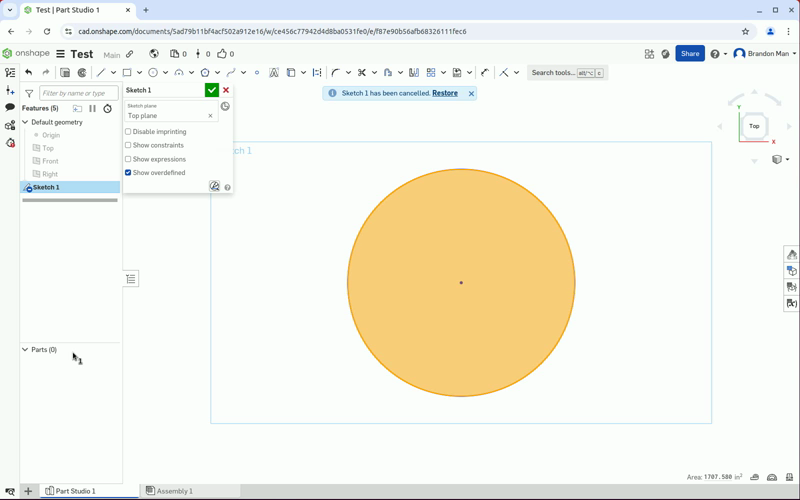
key(shift+y)
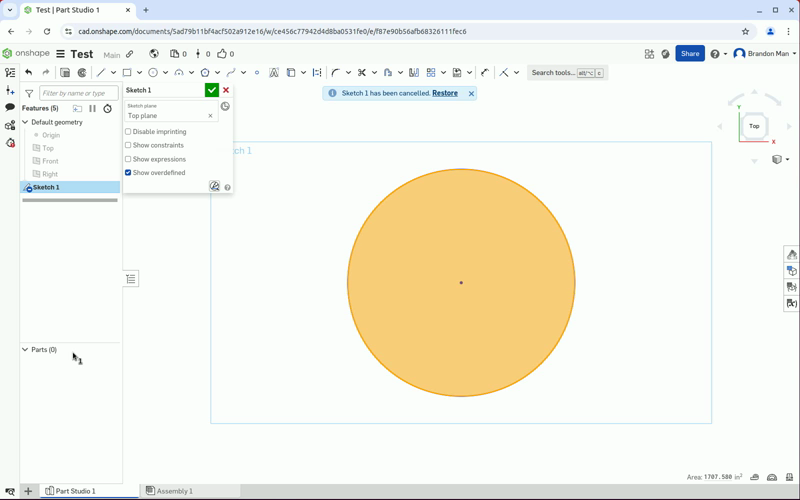
key(shift+e)
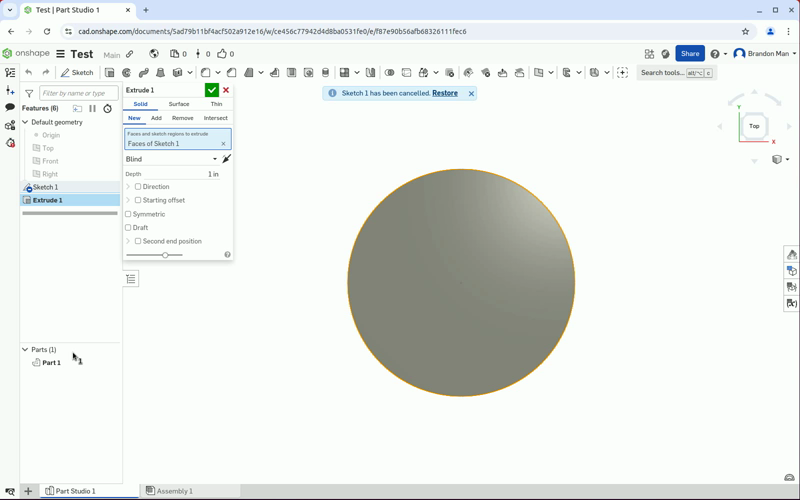
mouse_move(143, 106)
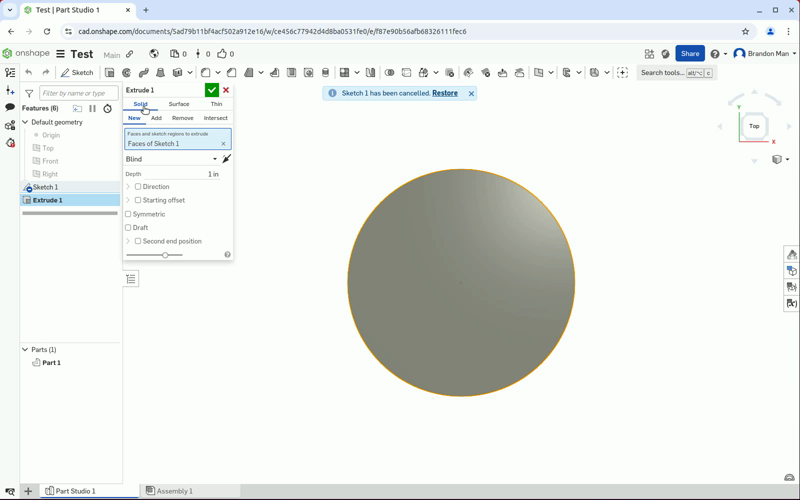
click(143, 106)
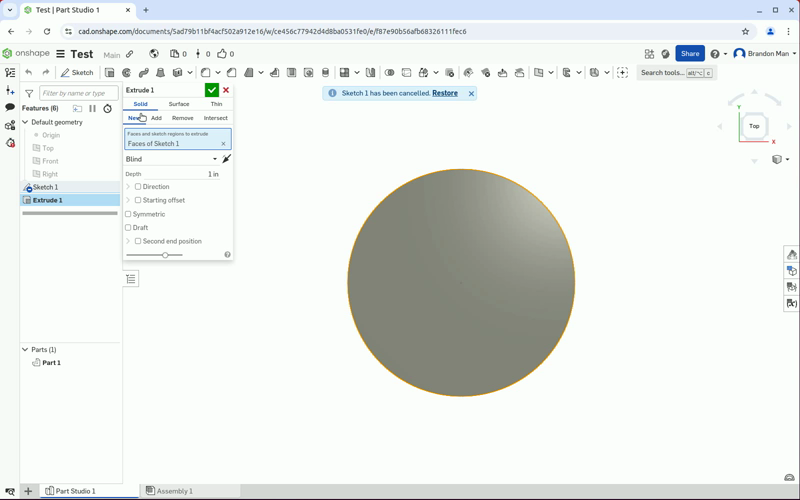
mouse_move(137, 120)
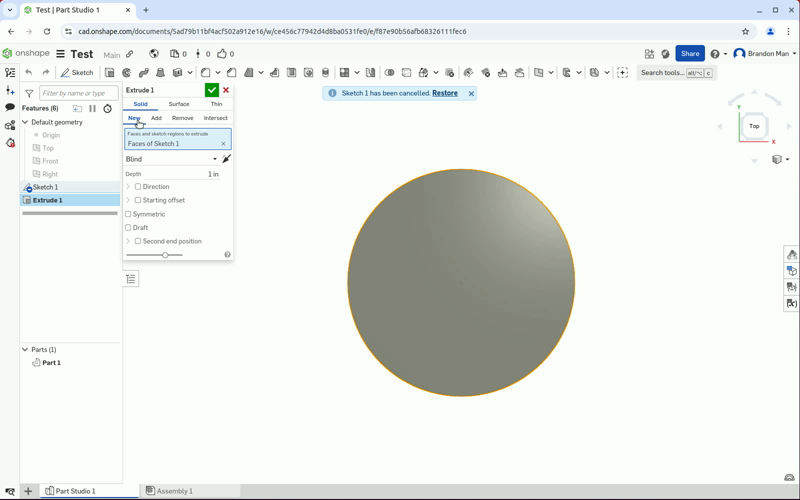
click(137, 120)
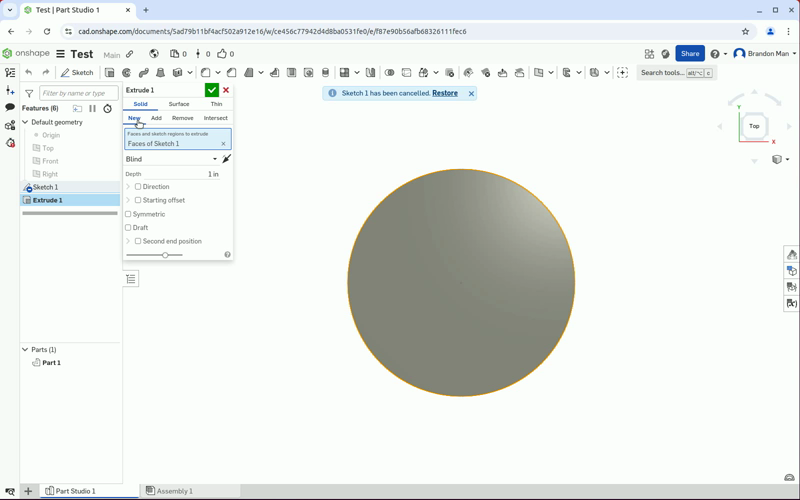
key(tab, 4)
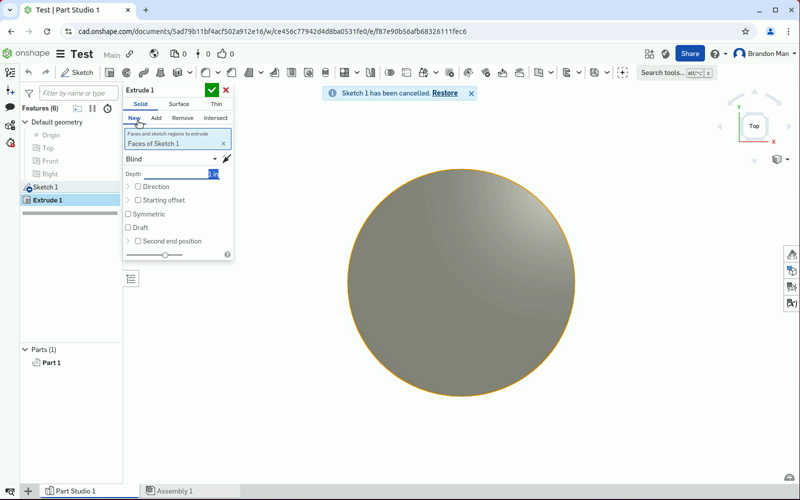
text(3.851)
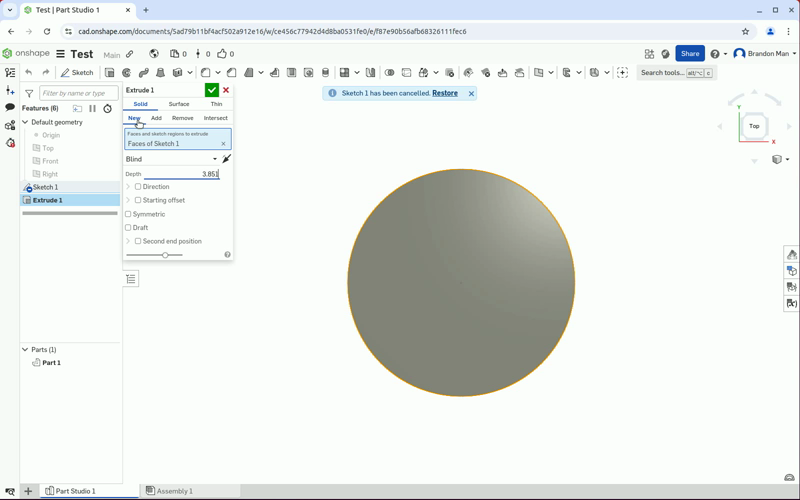
key(enter)
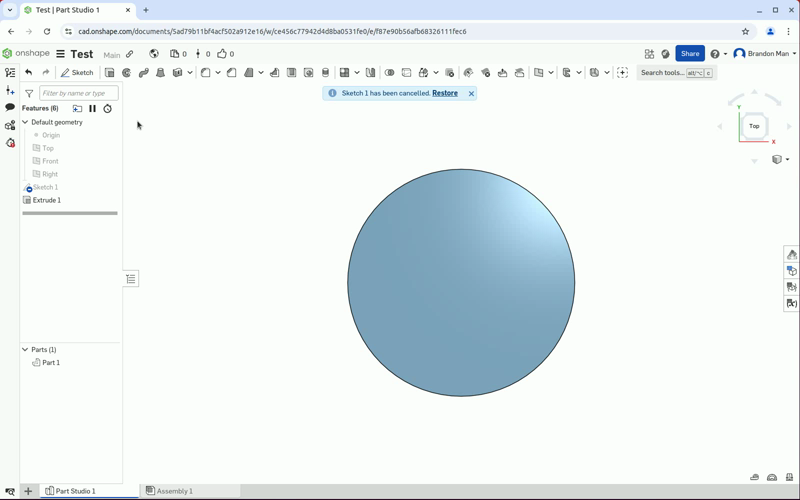
key(shift+h)
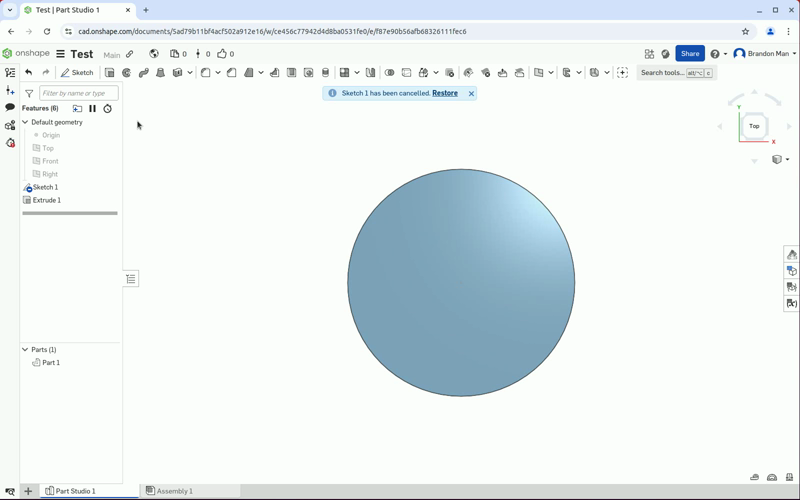
key(shift+h)
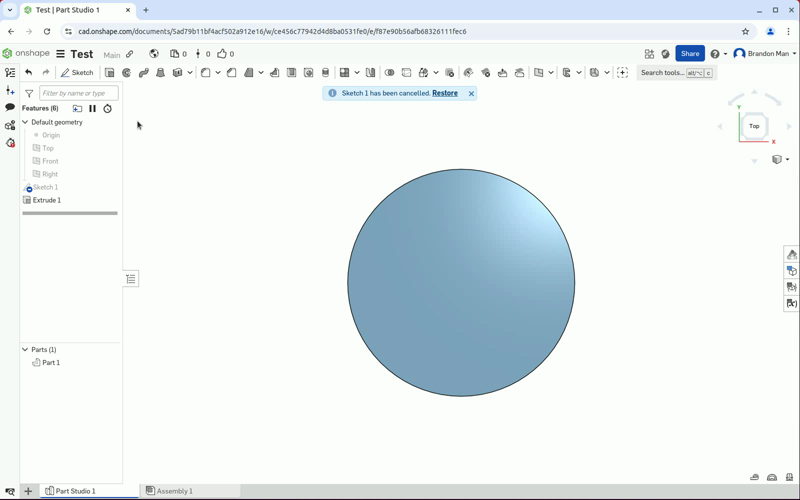
mouse_move(73, 189)
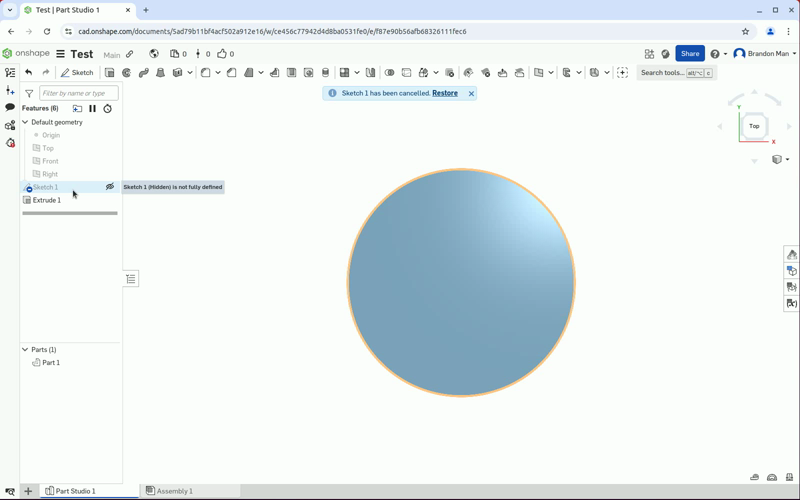
click(73, 189)
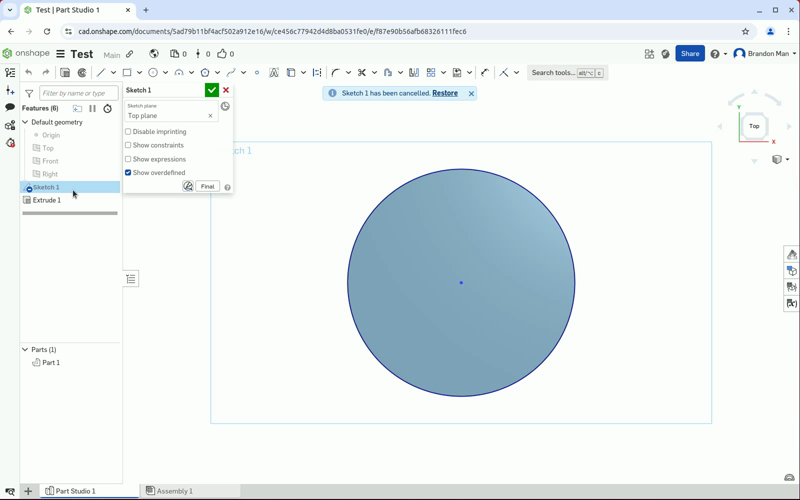
mouse_move(229, 92)
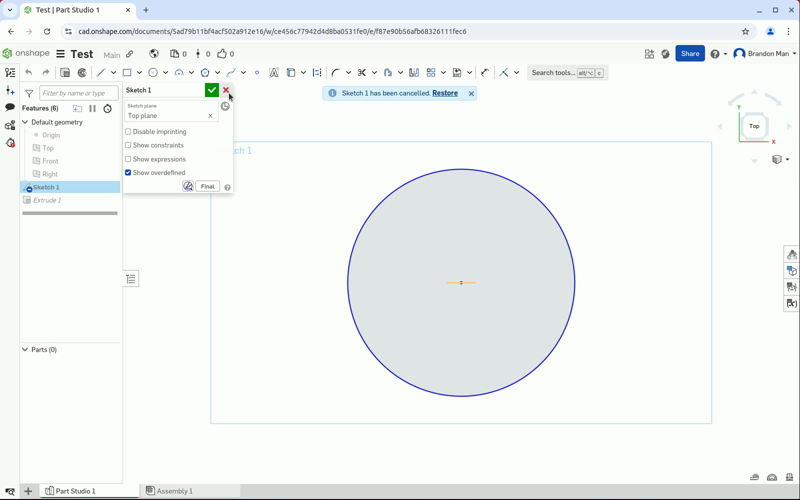
click(229, 92)
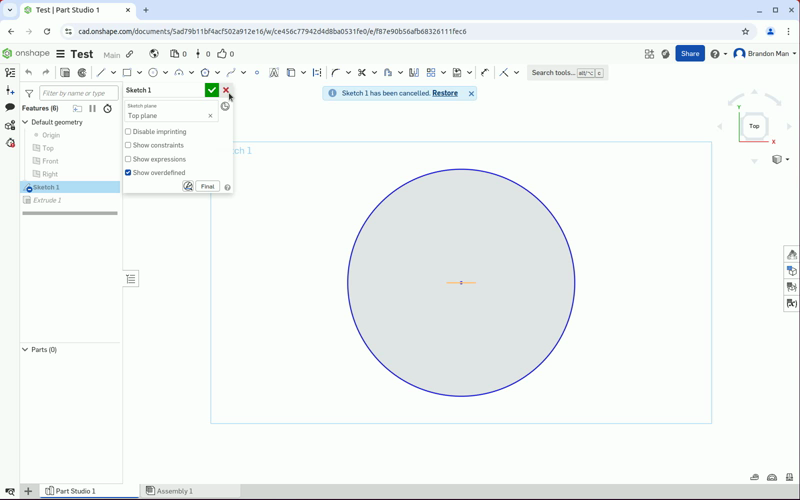
key(shift+s)
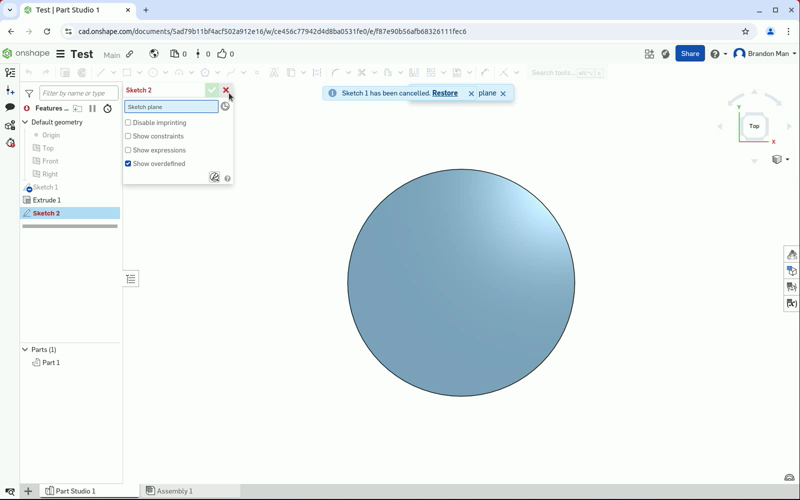
mouse_move(73, 150)
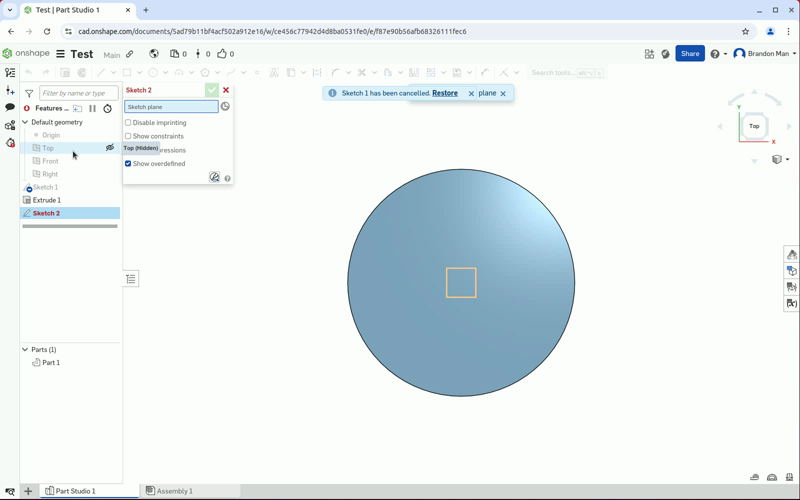
click(73, 150)
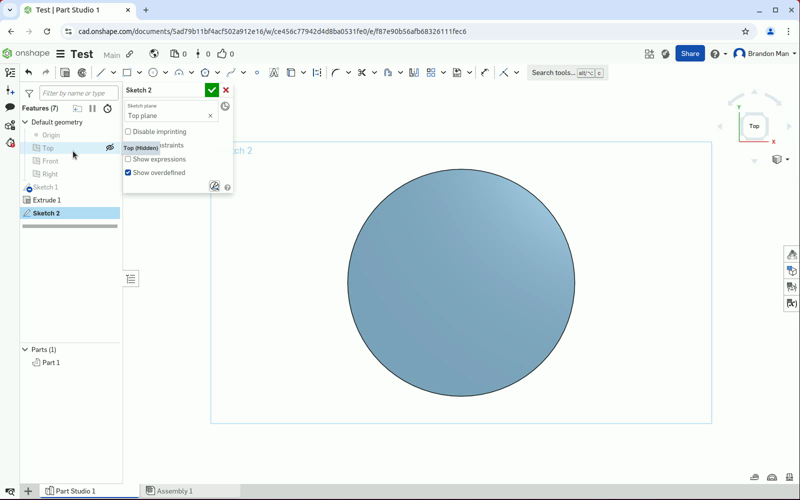
mouse_move(73, 352)
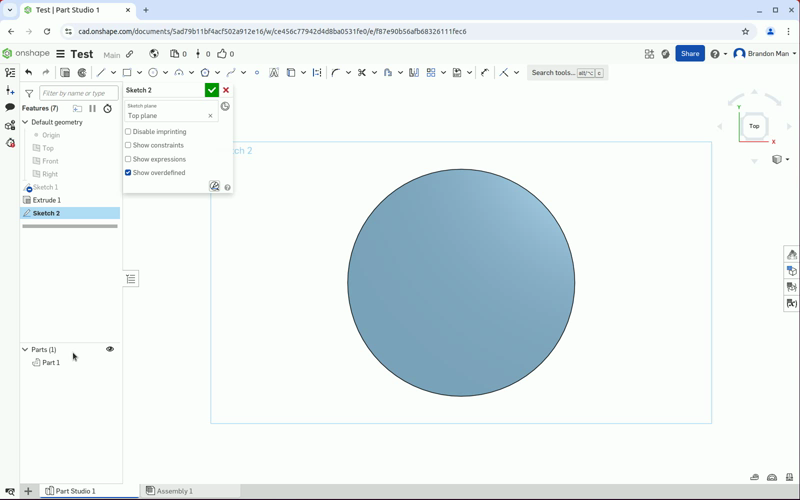
key(y)
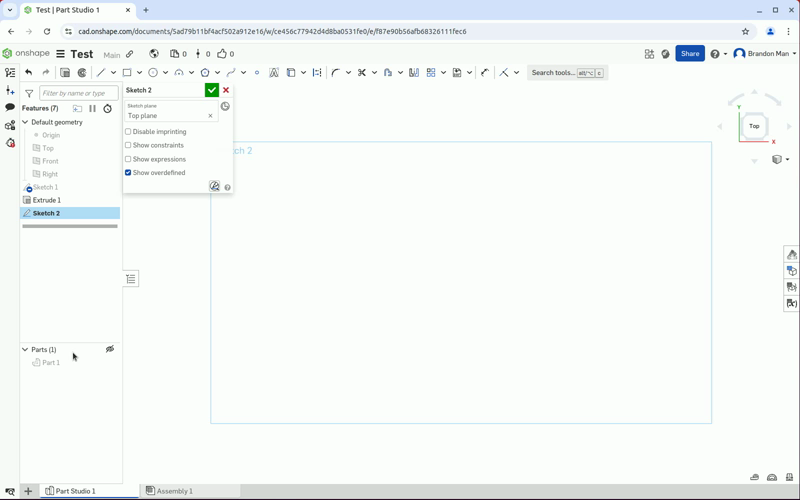
key(c)
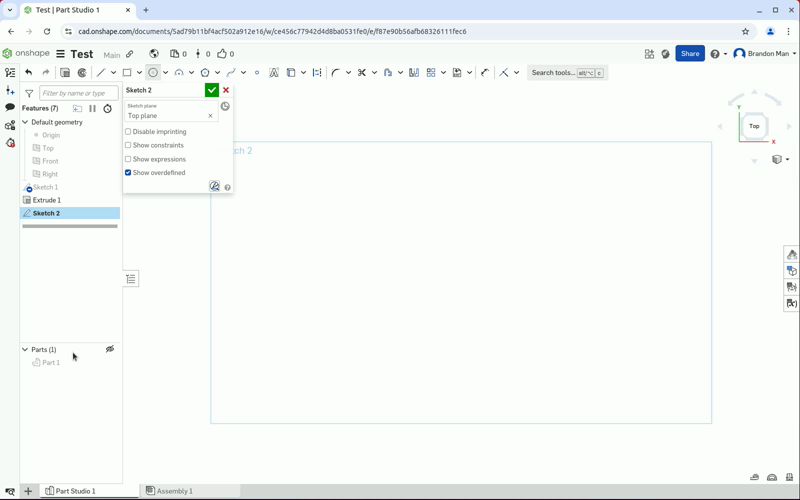
key_down(shift)
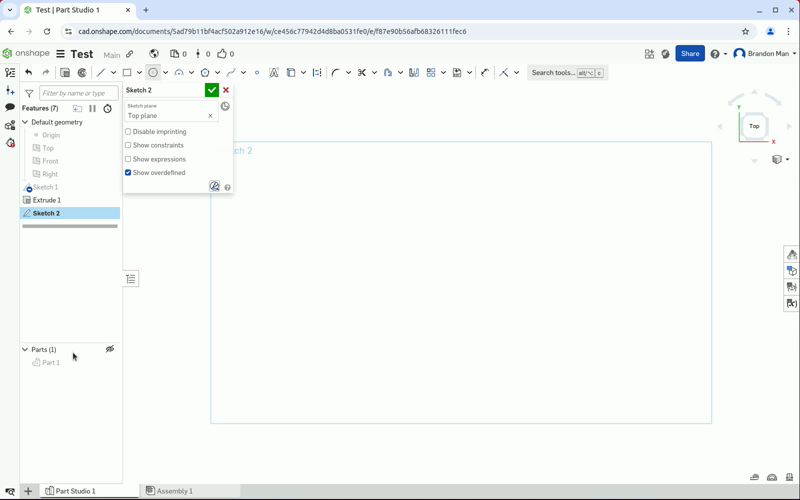
mouse_move(461, 282)
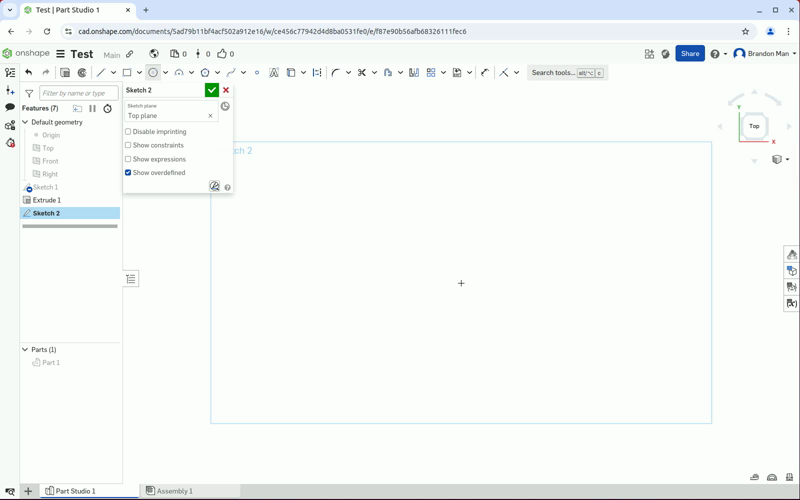
click(461, 282)
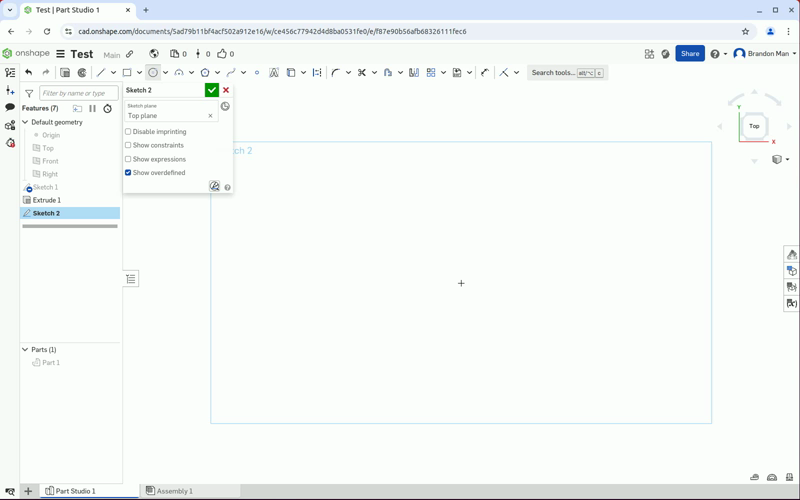
key_up(shift)
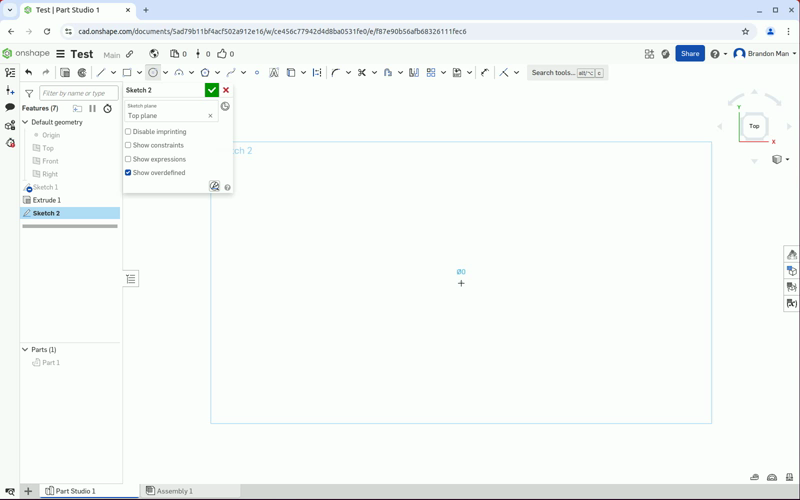
mouse_move(574, 282)
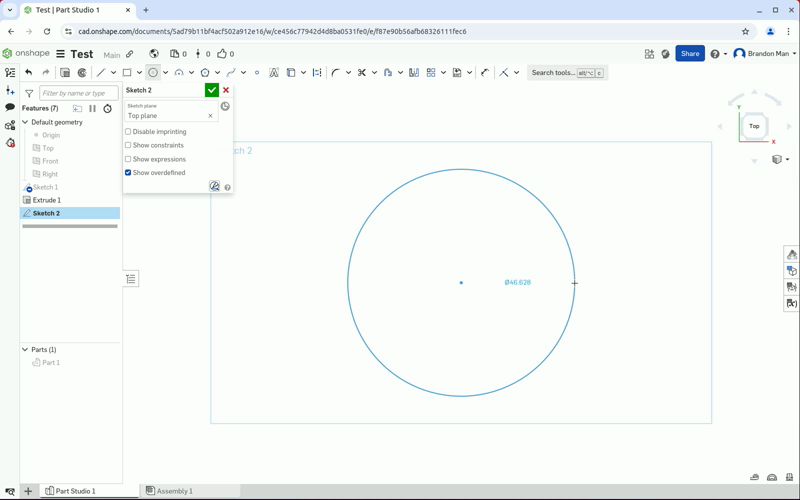
click(574, 282)
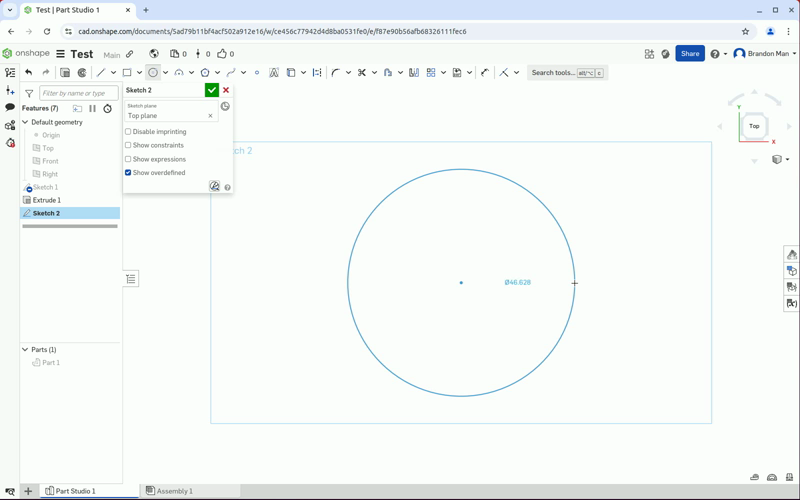
key(esc)
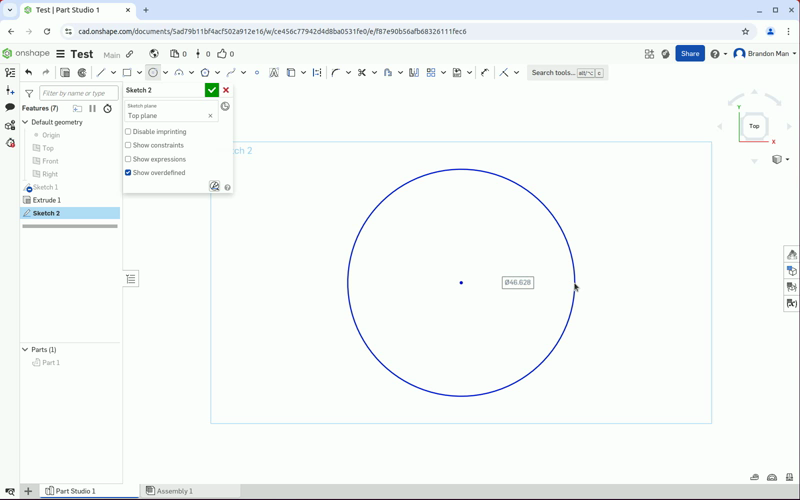
mouse_move(470, 215)
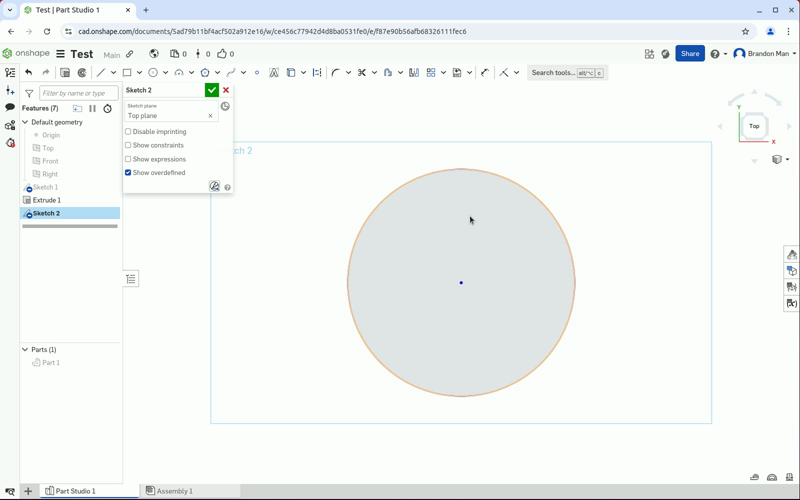
click(470, 215)
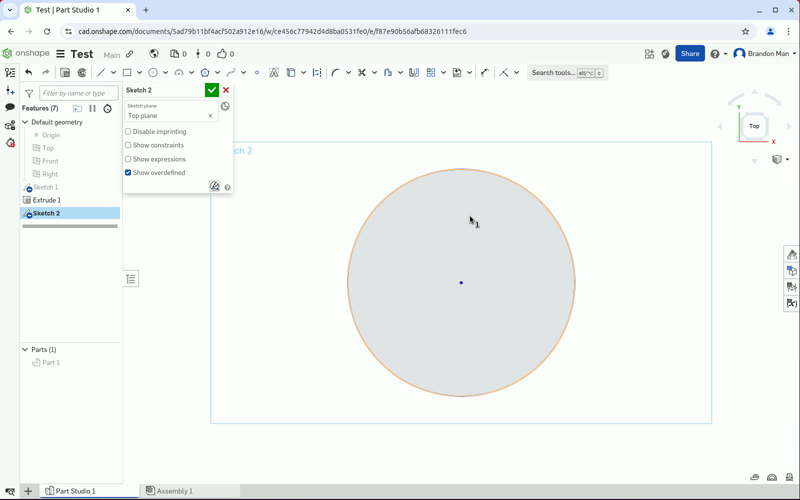
mouse_move(73, 352)
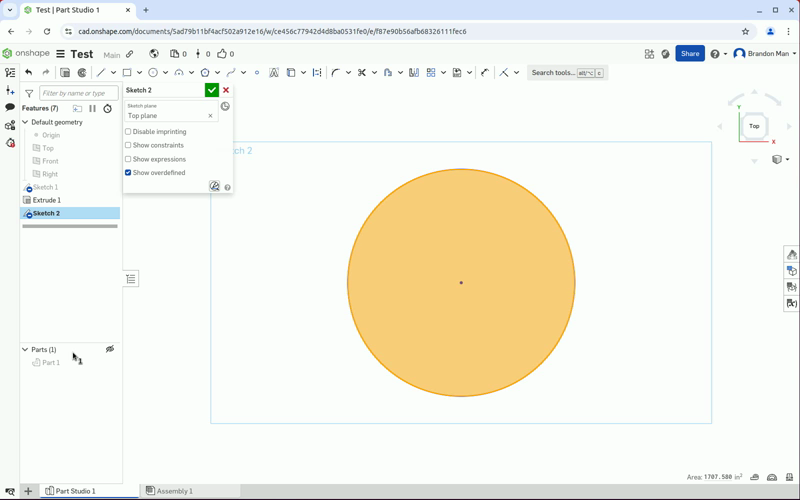
key(shift+y)
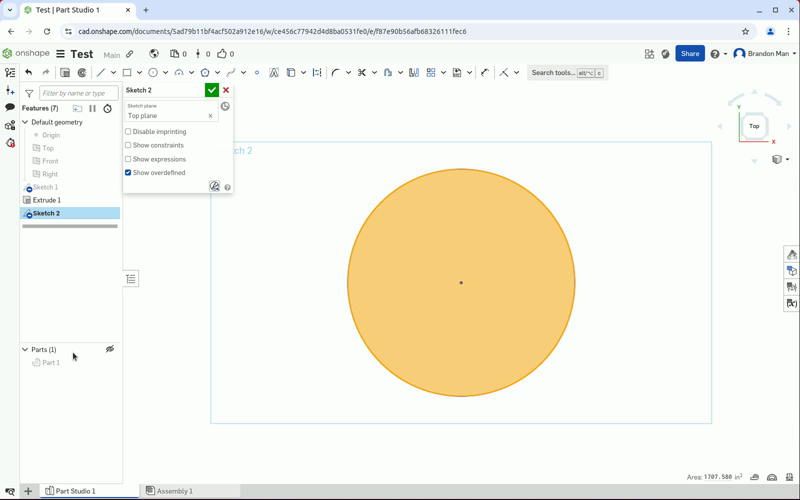
key(shift+e)
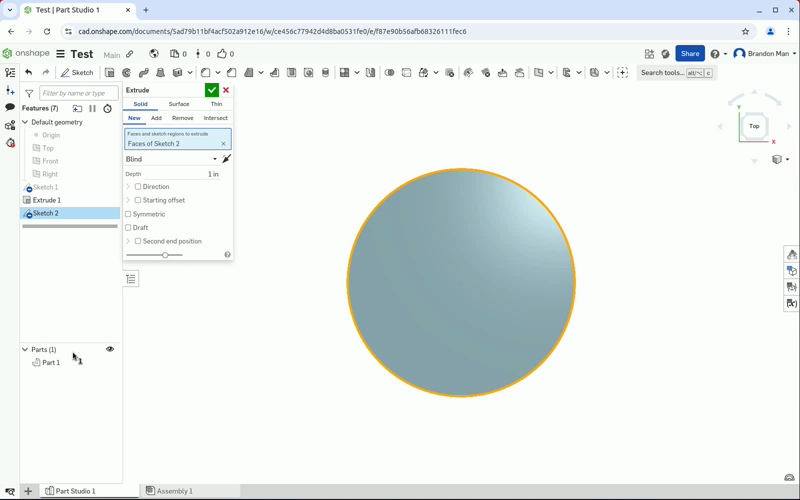
mouse_move(143, 106)
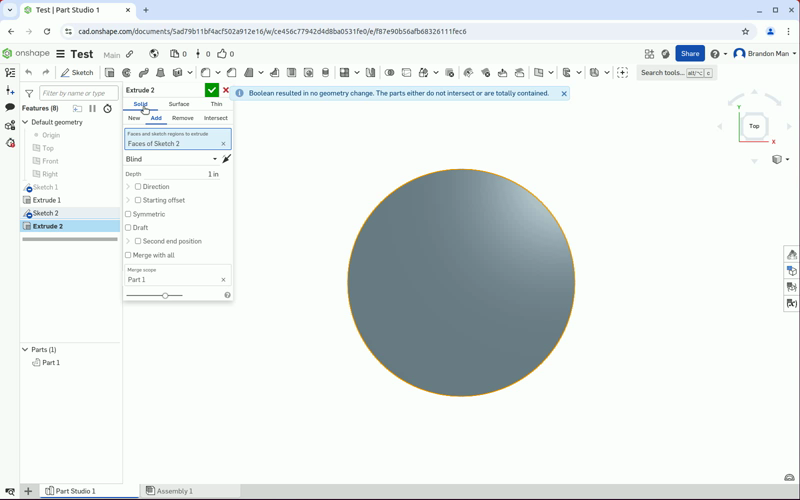
click(143, 106)
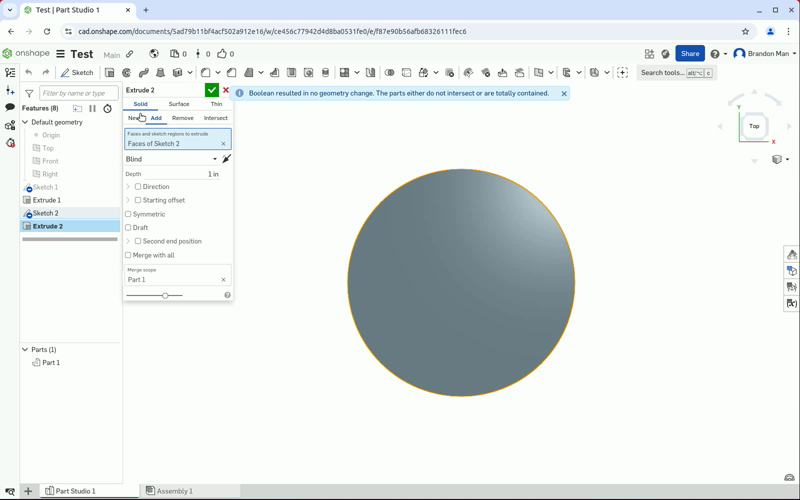
mouse_move(137, 120)
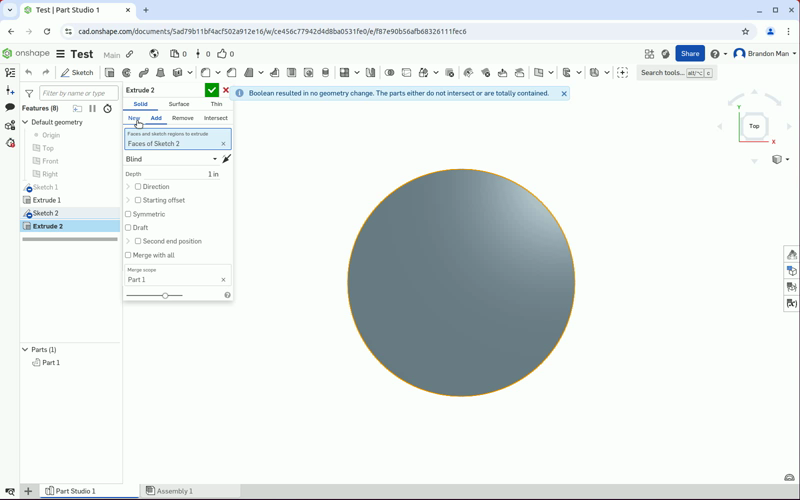
click(137, 120)
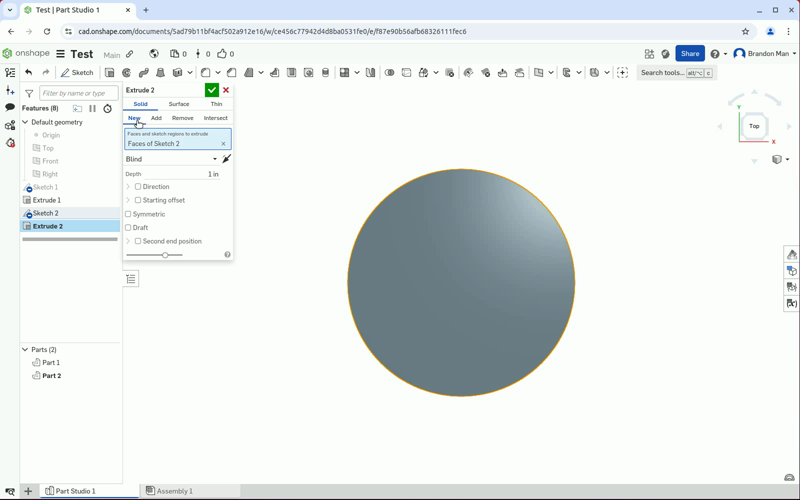
key(tab, 4)
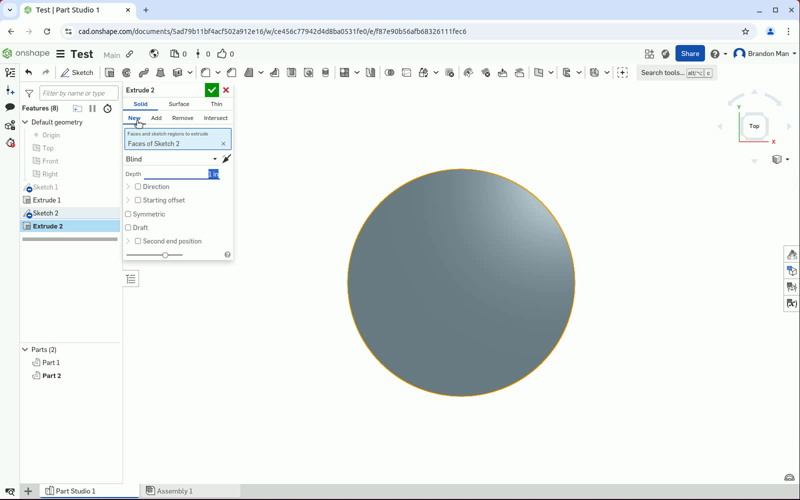
text(3.851)
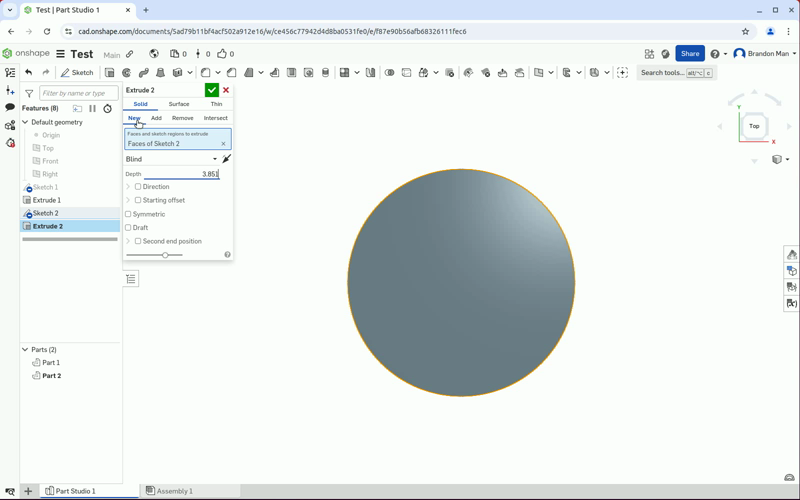
key(enter)
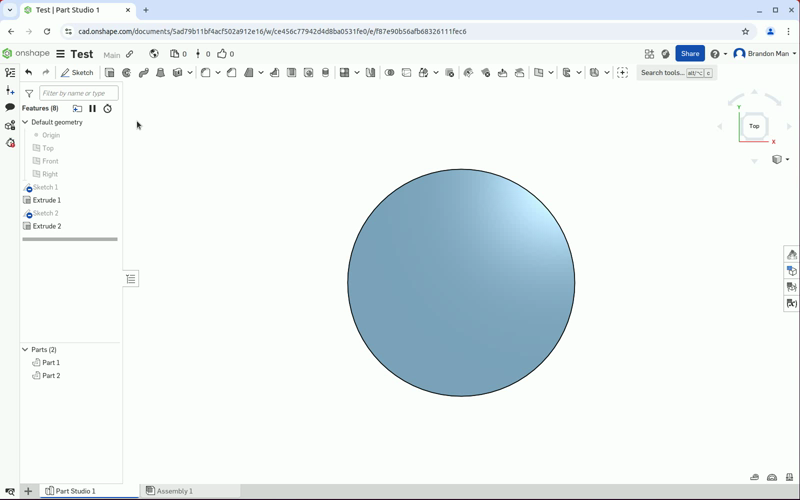
key(shift+h)
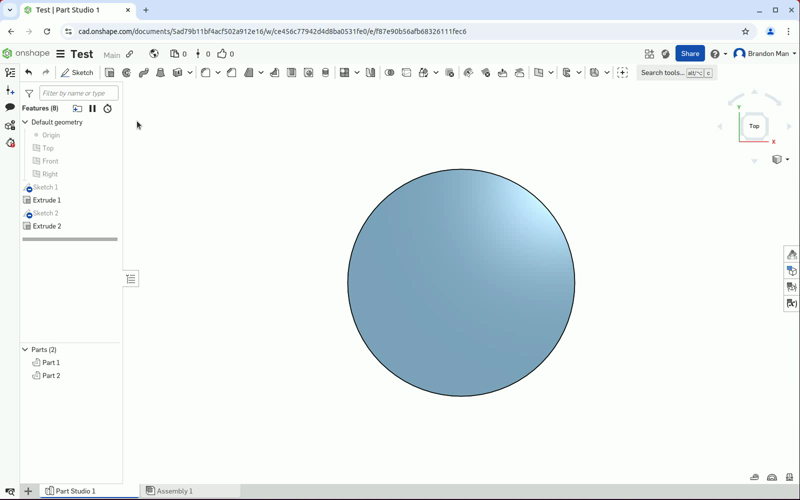
key(shift+h)
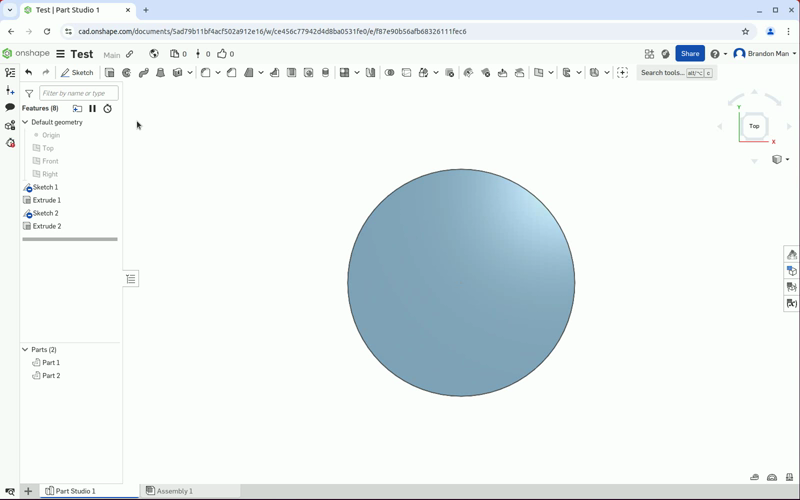
key(shift+7)
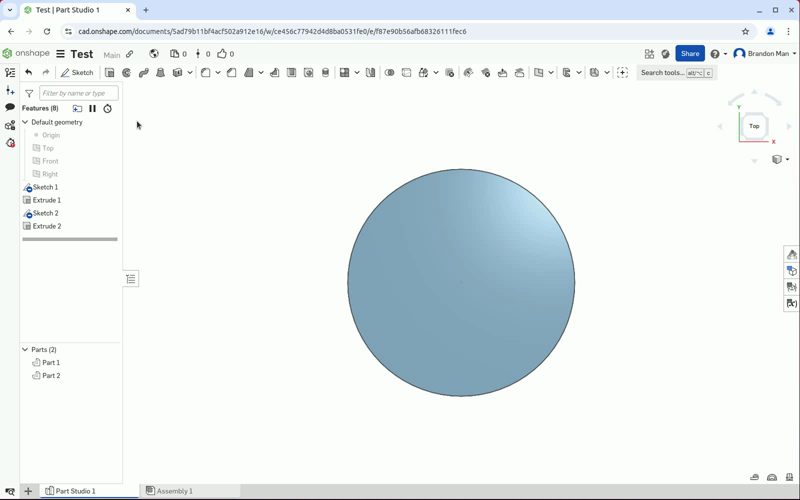
key(up, 3)
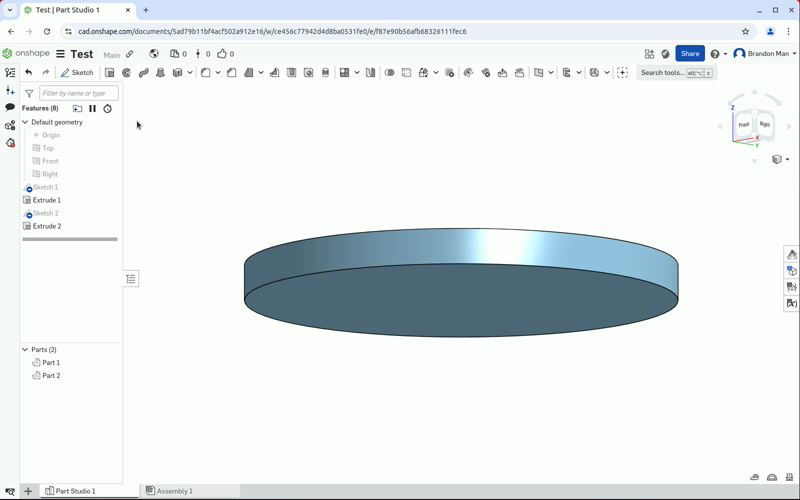
key(left, 3)
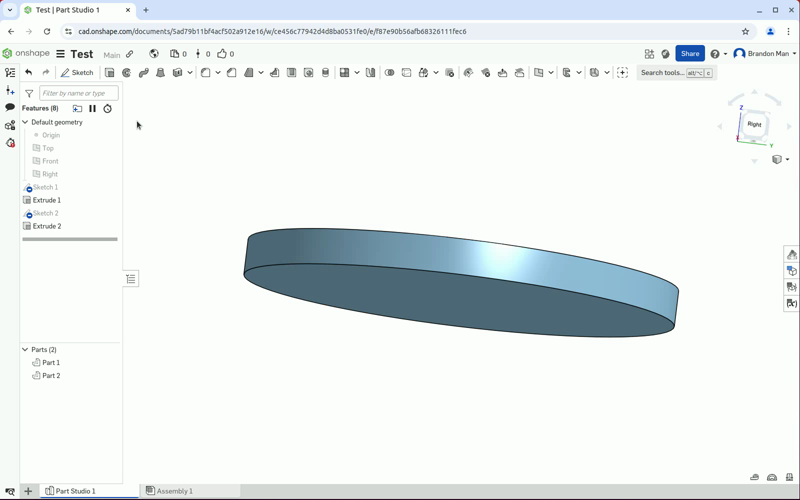
key(right, 3)
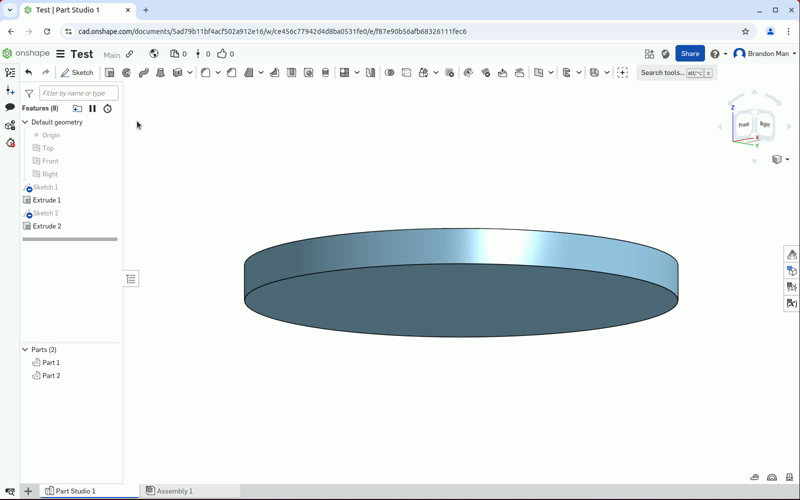
key(down, 3)
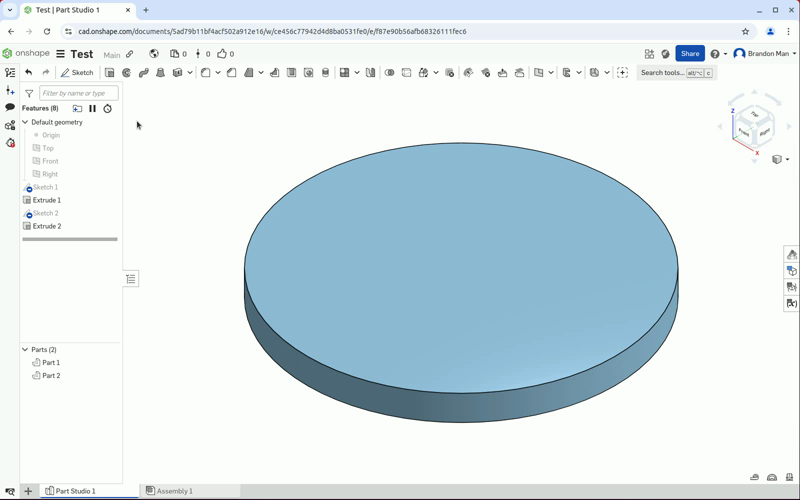
mouse_move(73, 189)
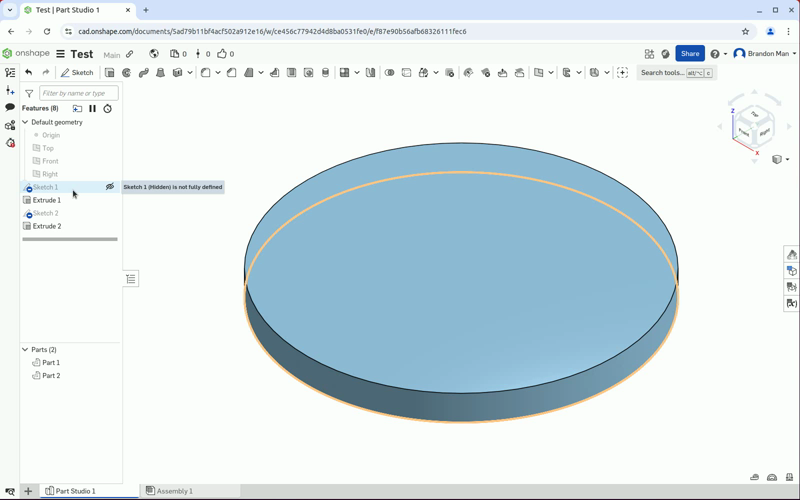
click(73, 189)